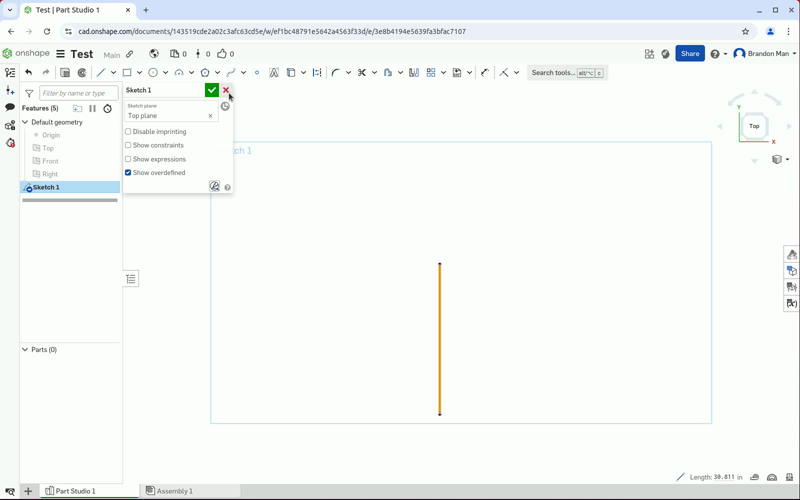
key(shift+h)
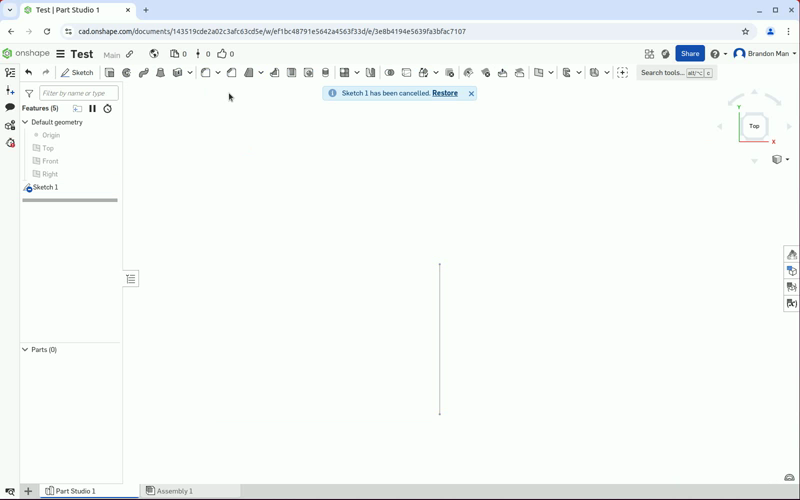
key(shift+s)
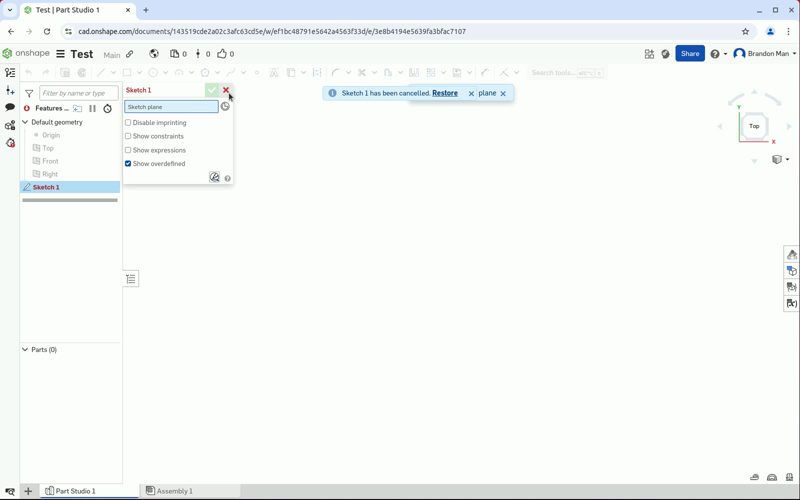
mouse_move(73, 150)
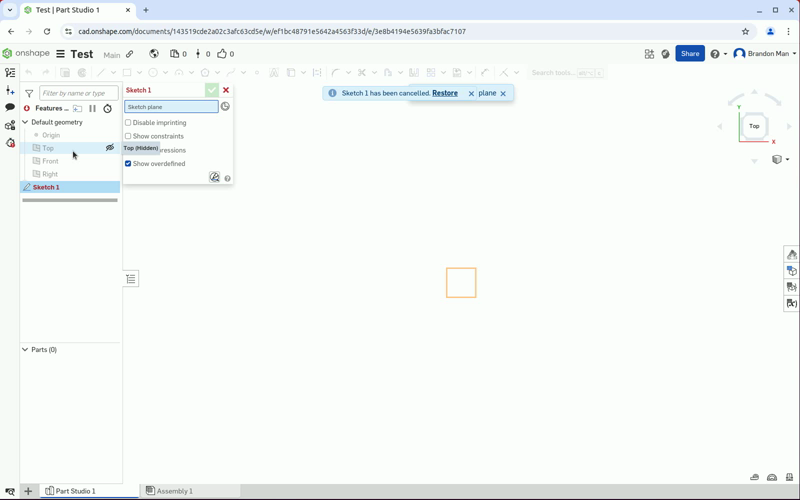
click(73, 150)
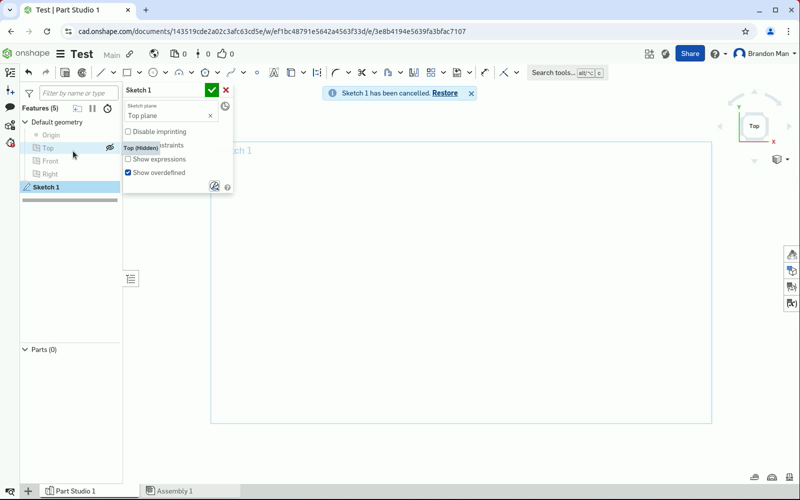
mouse_move(73, 352)
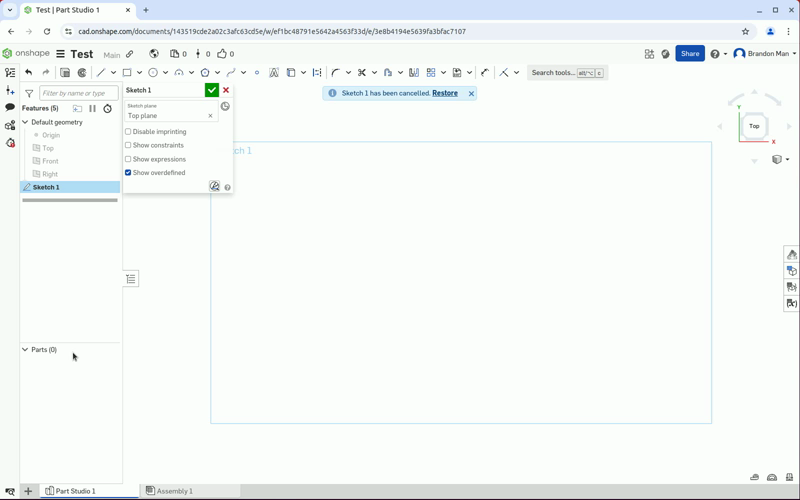
key(y)
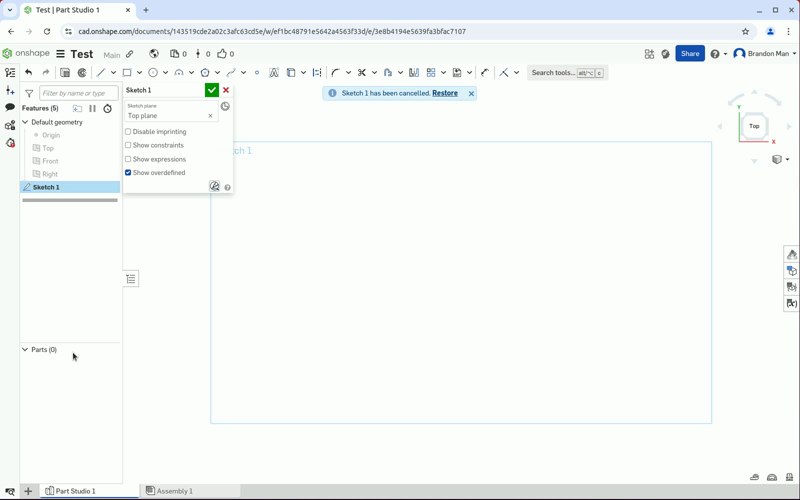
key(c)
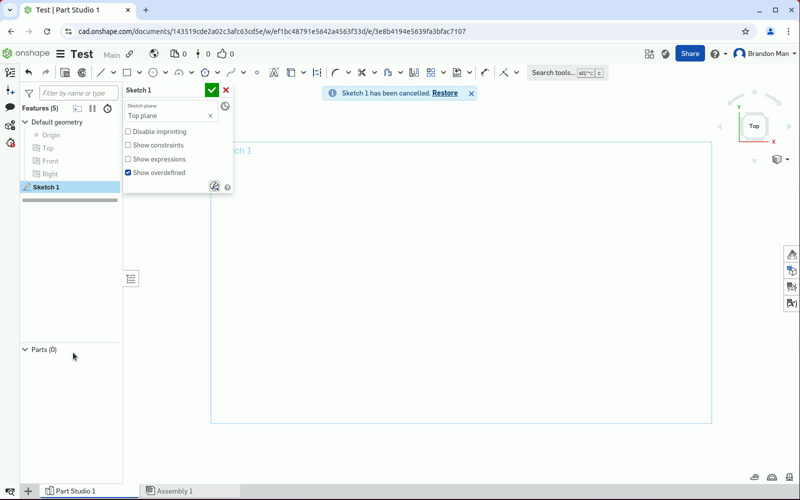
key_down(shift)
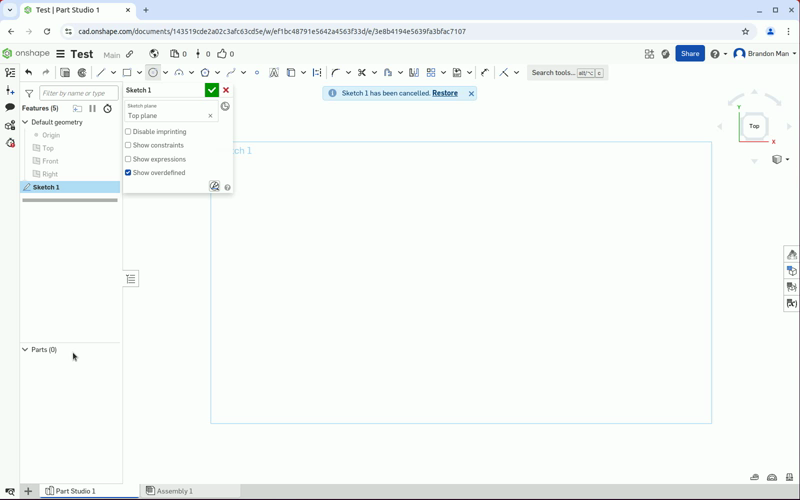
mouse_move(461, 282)
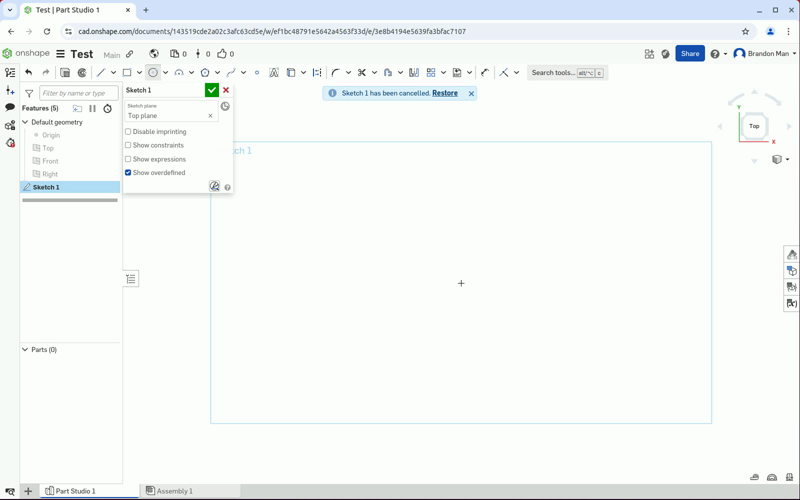
click(461, 282)
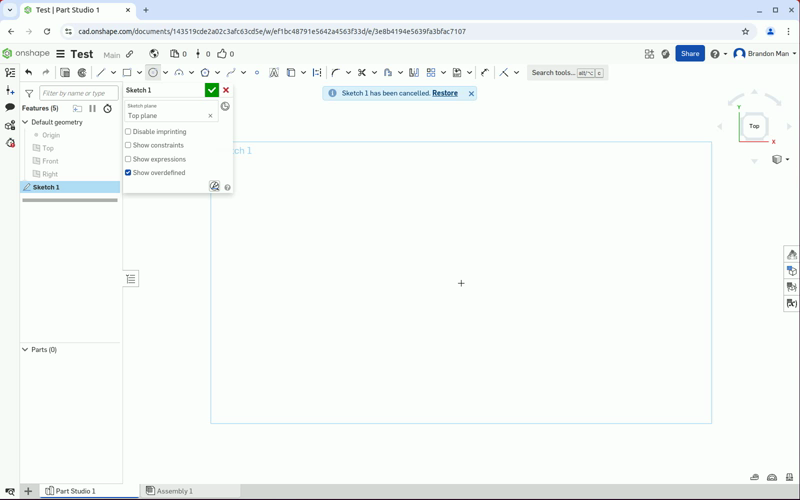
key_up(shift)
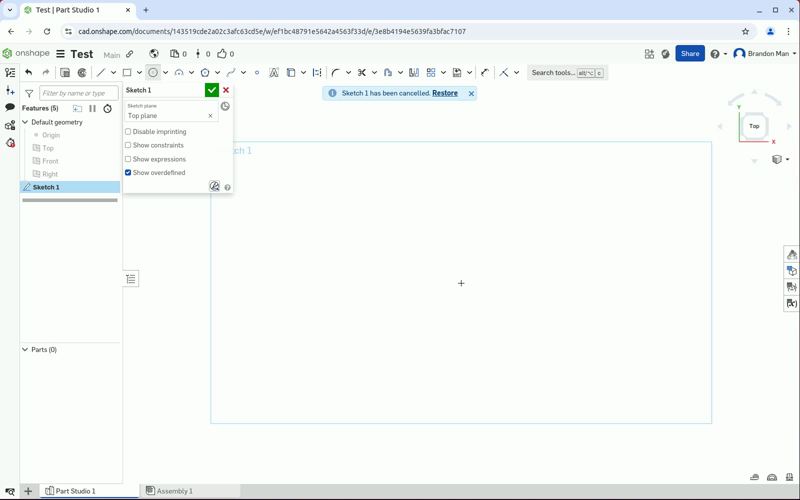
mouse_move(574, 282)
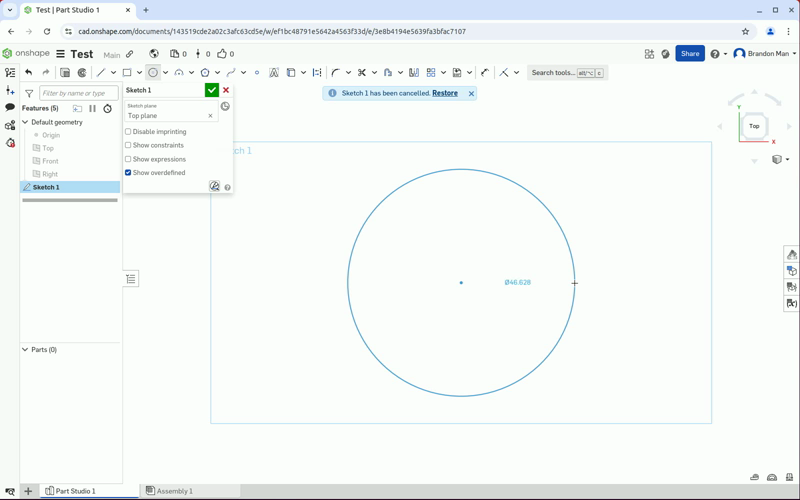
click(574, 282)
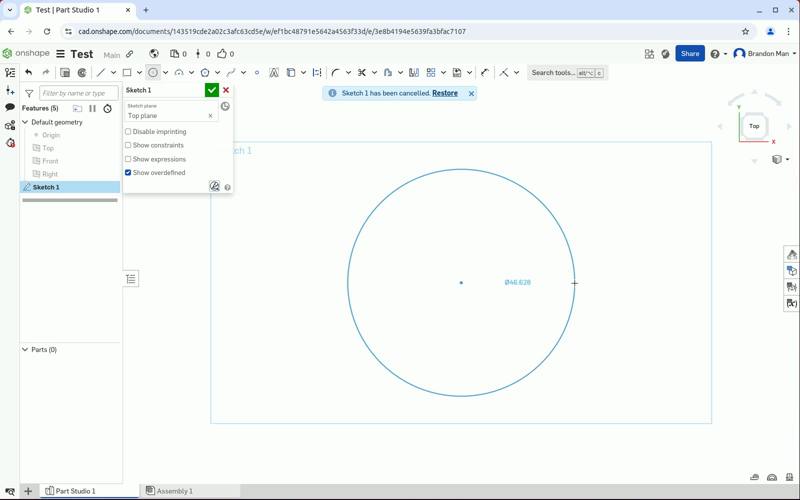
key(esc)
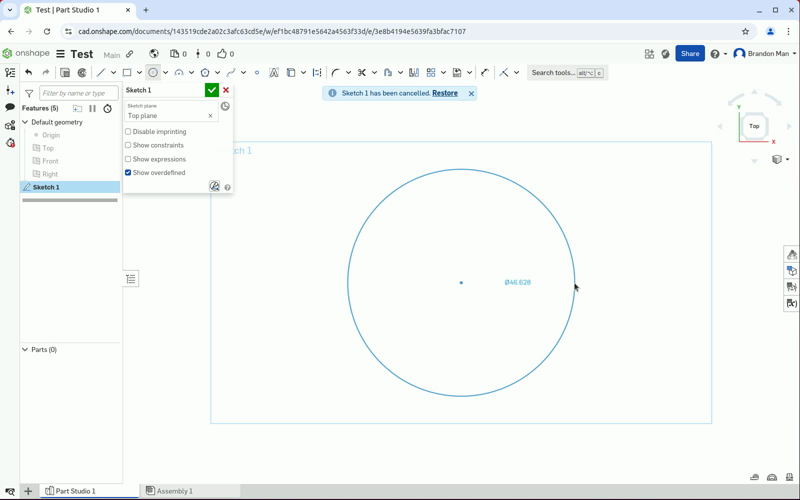
key(c)
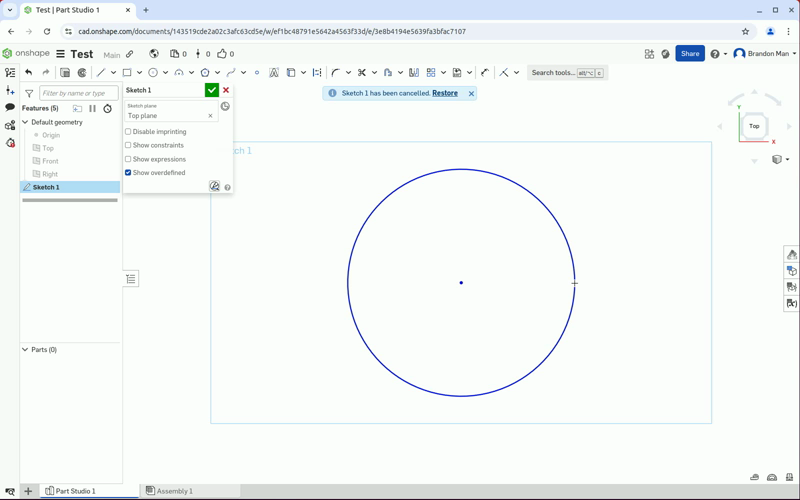
key_down(shift)
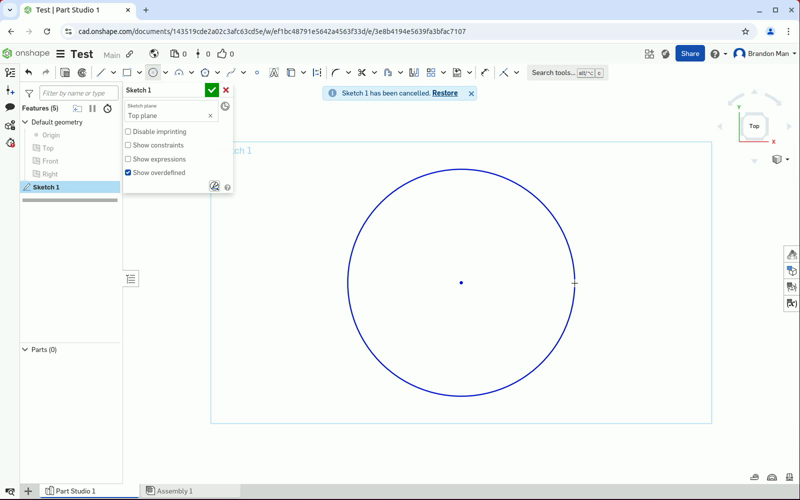
mouse_move(461, 282)
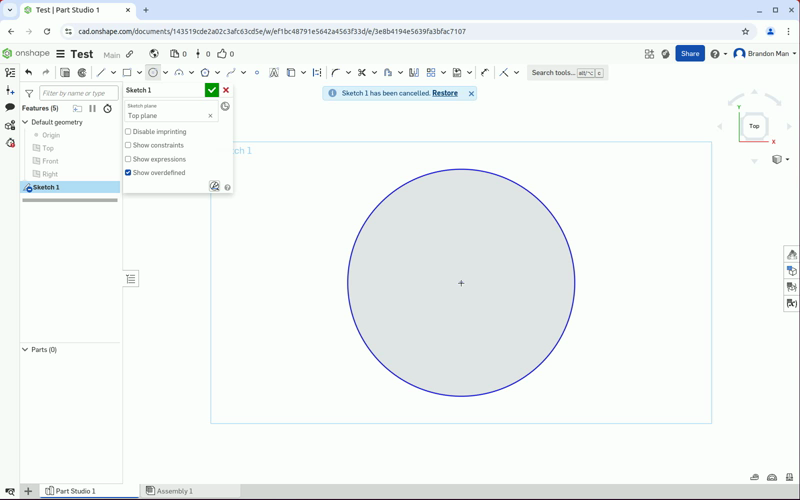
click(461, 282)
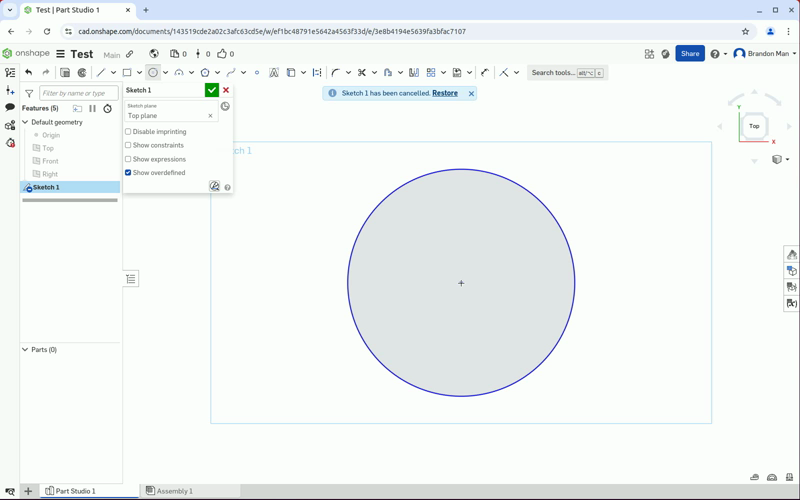
key_up(shift)
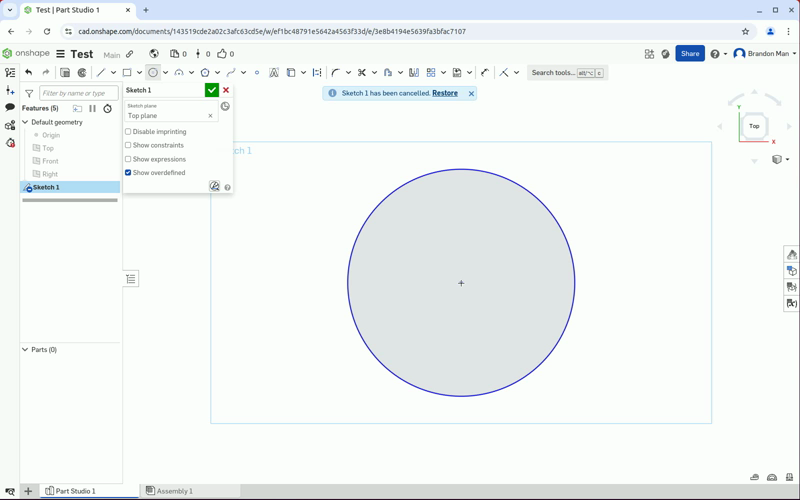
mouse_move(569, 282)
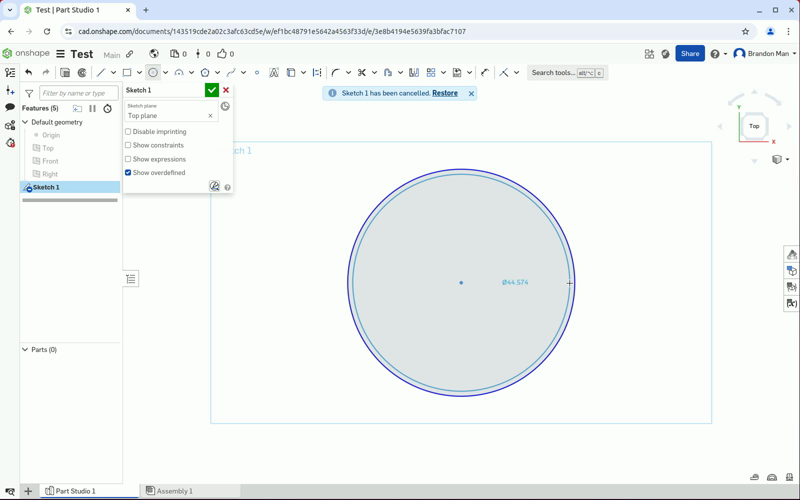
click(569, 282)
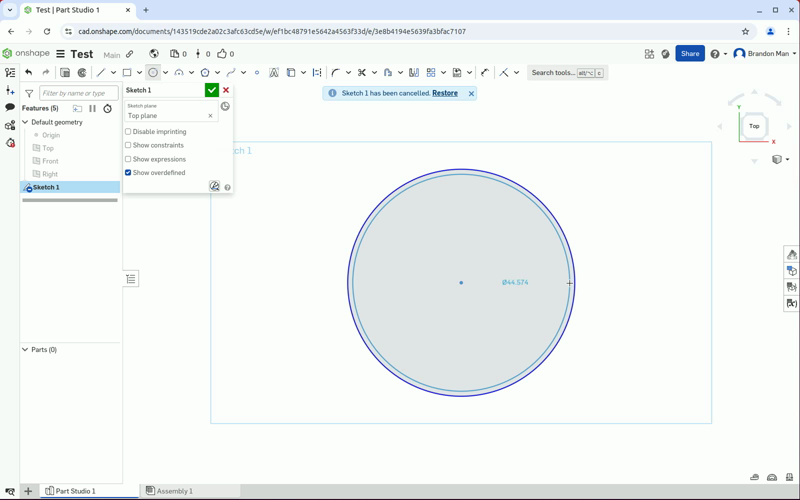
key(esc)
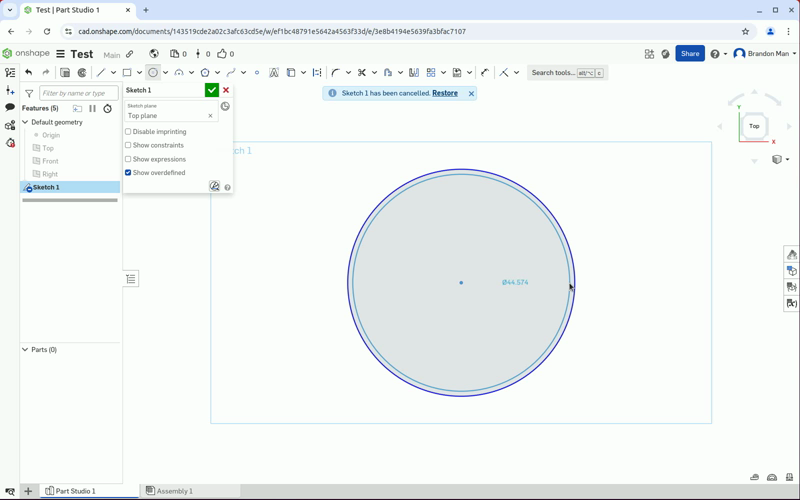
mouse_move(438, 174)
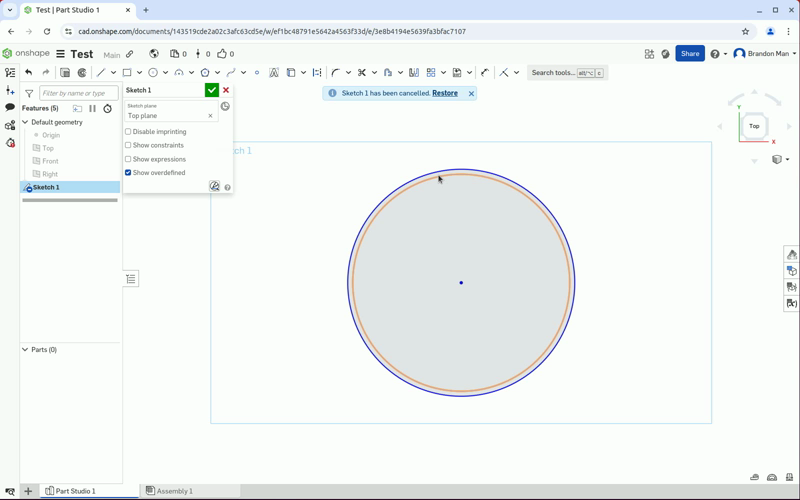
click(438, 174)
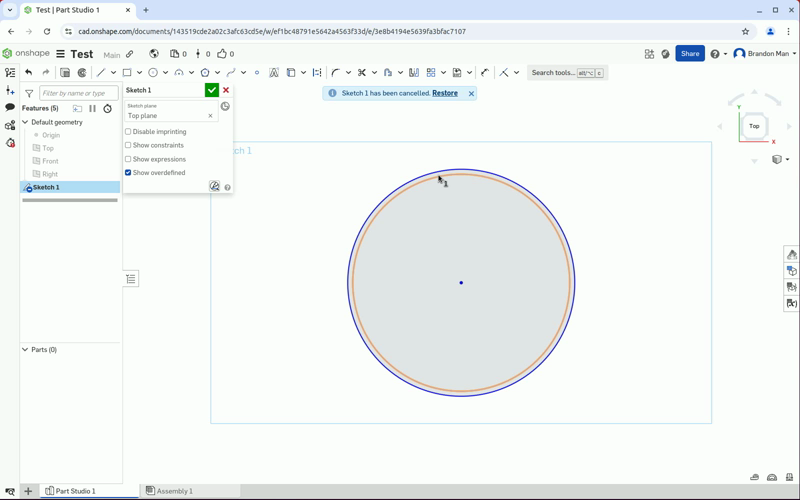
mouse_move(73, 352)
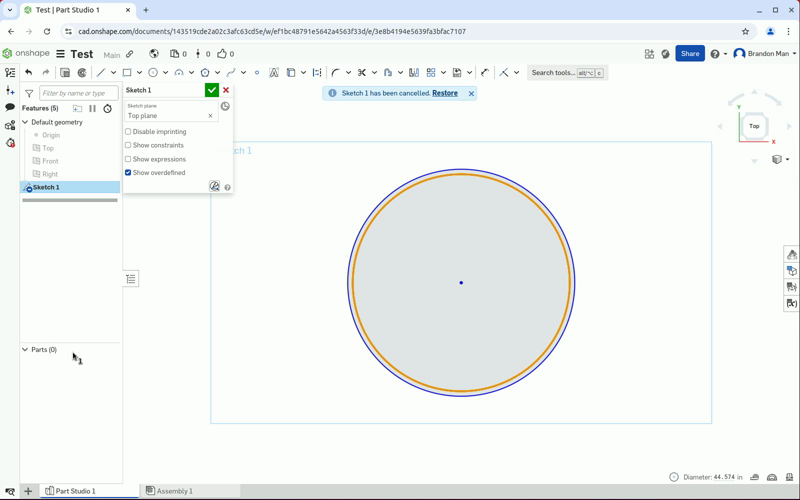
key(shift+y)
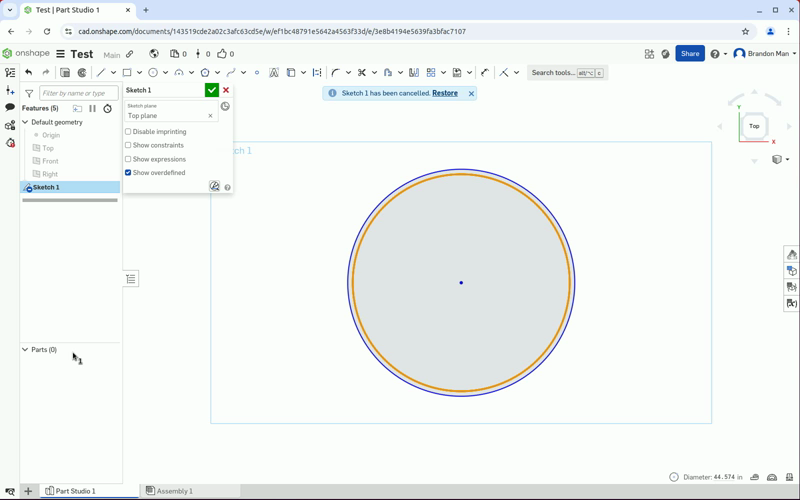
key(shift+e)
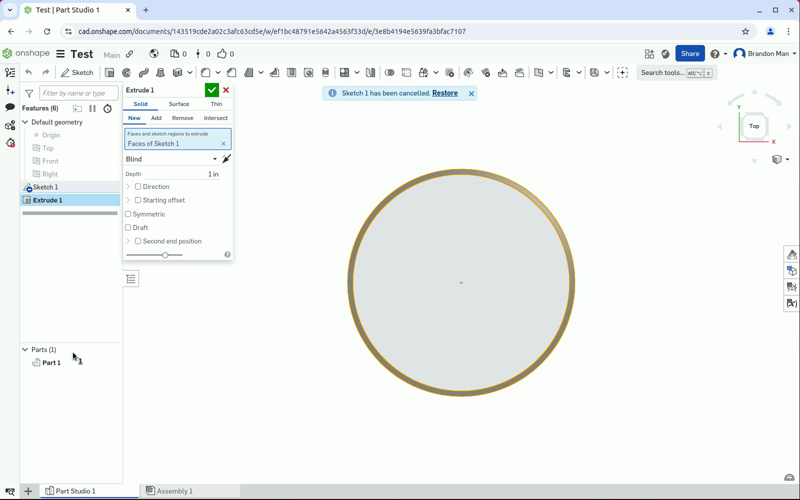
mouse_move(143, 106)
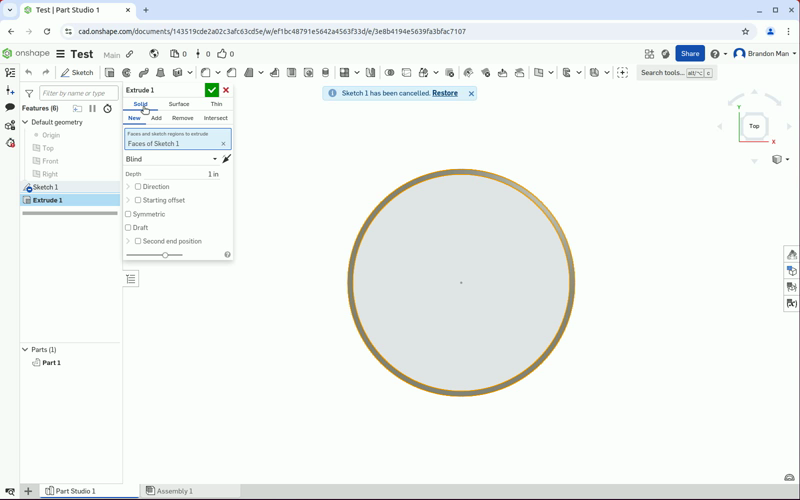
click(143, 106)
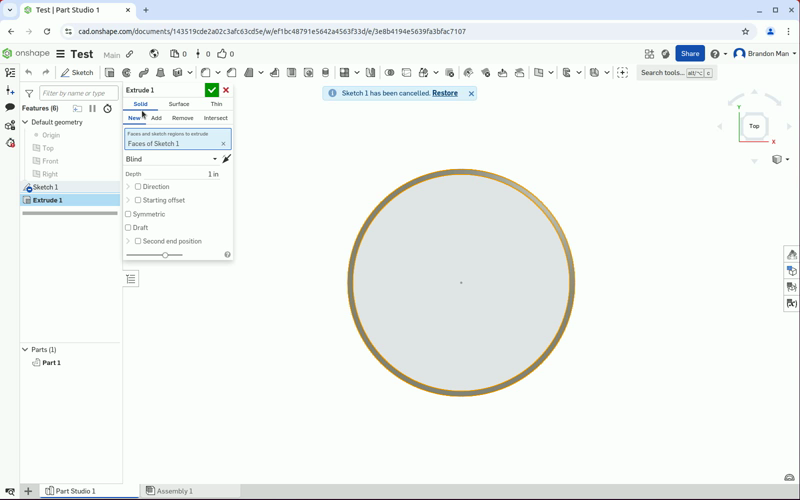
mouse_move(137, 120)
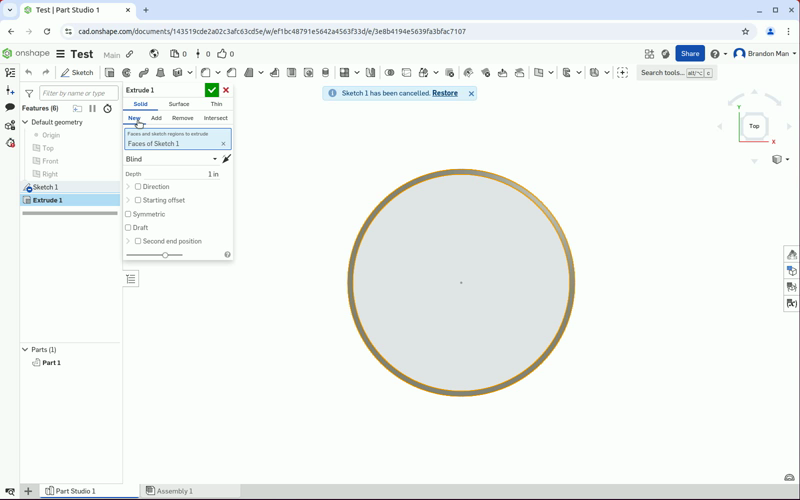
click(137, 120)
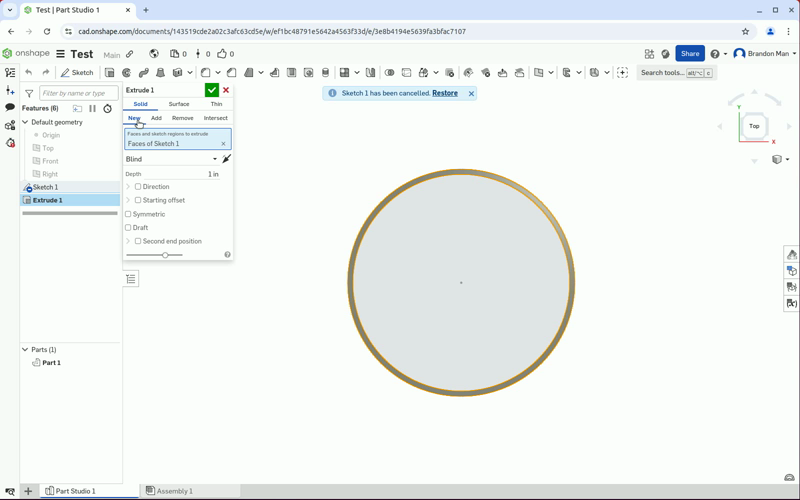
key(tab, 4)
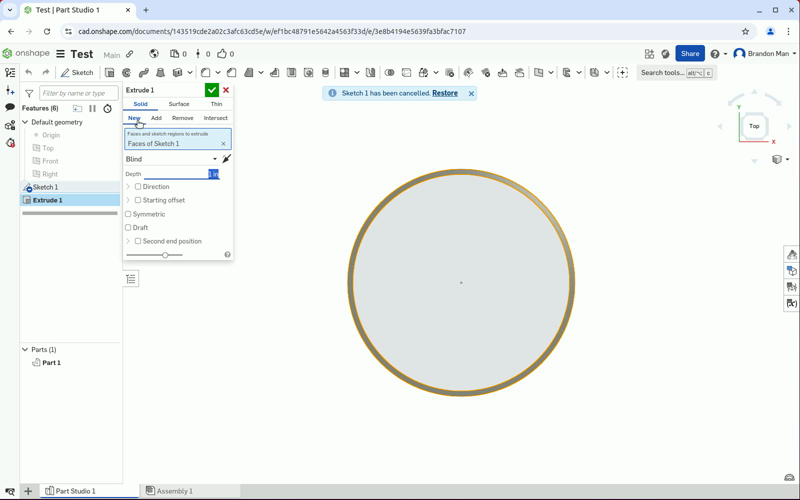
text(5.055)
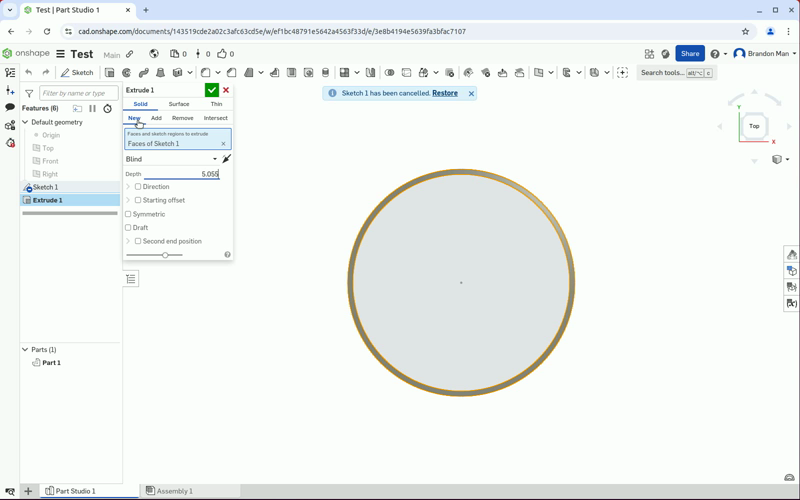
key(enter)
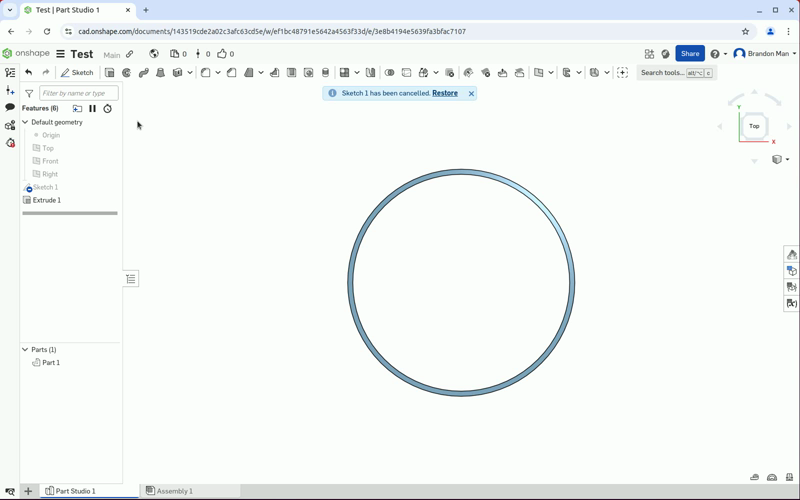
key(shift+h)
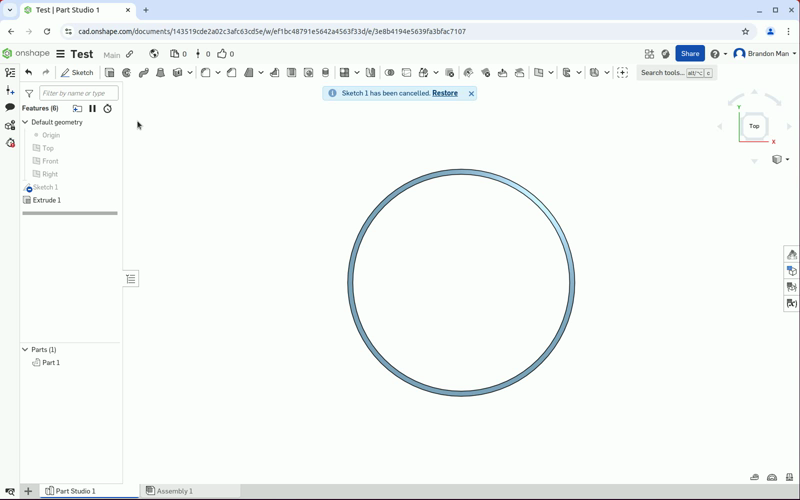
key(shift+h)
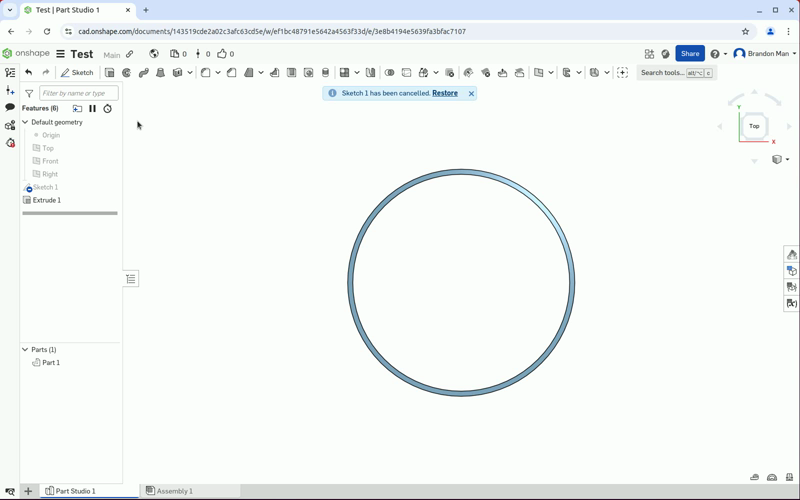
mouse_move(73, 189)
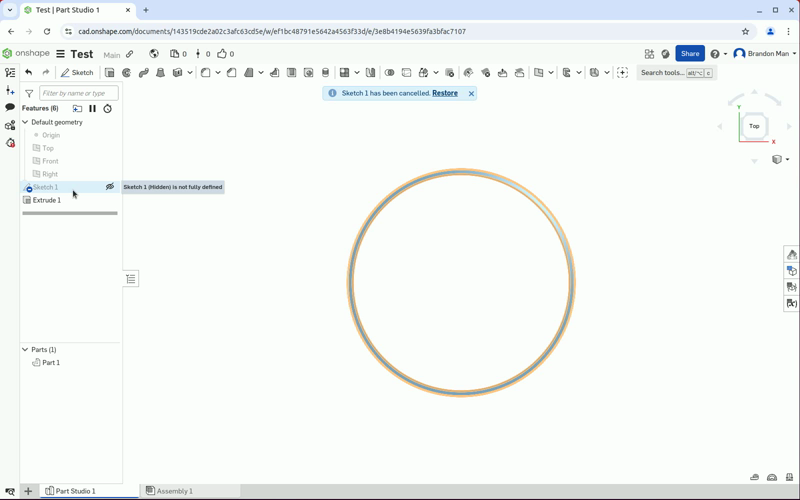
click(73, 189)
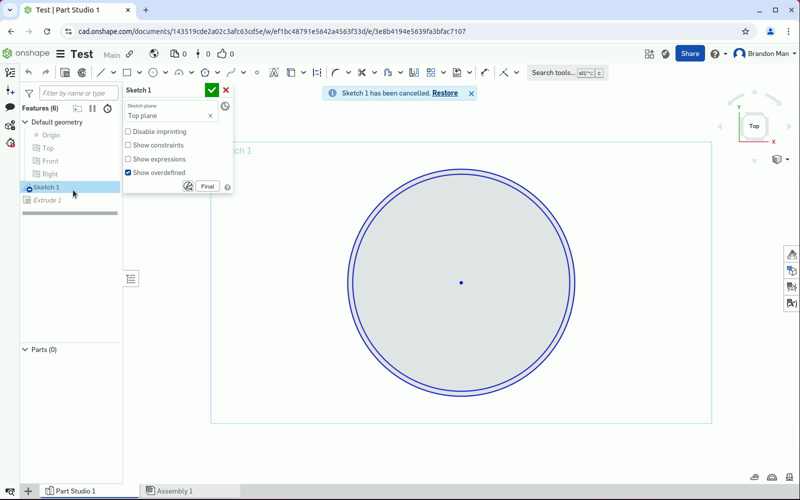
mouse_move(229, 92)
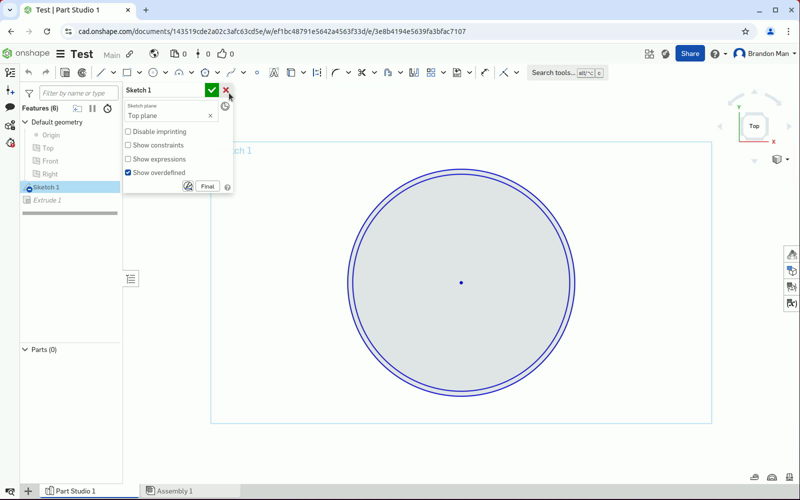
click(229, 92)
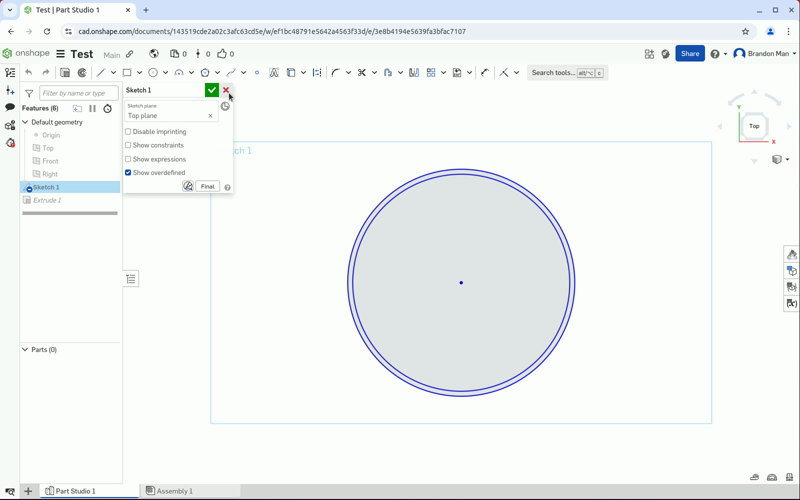
key(shift+s)
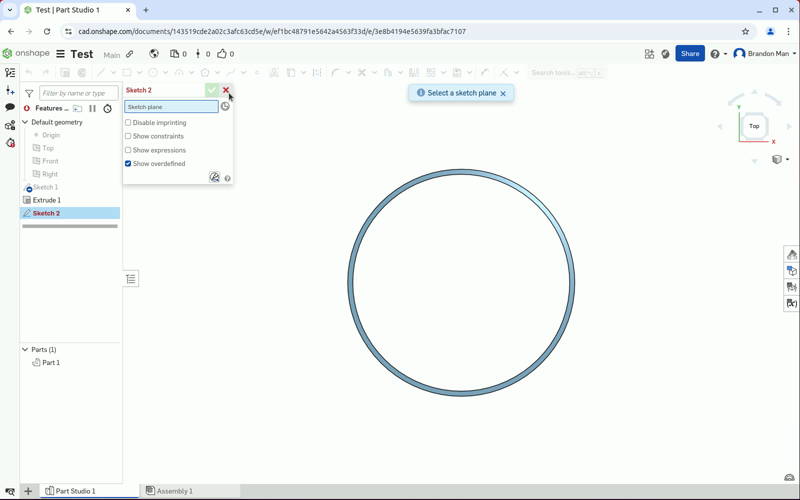
mouse_move(73, 150)
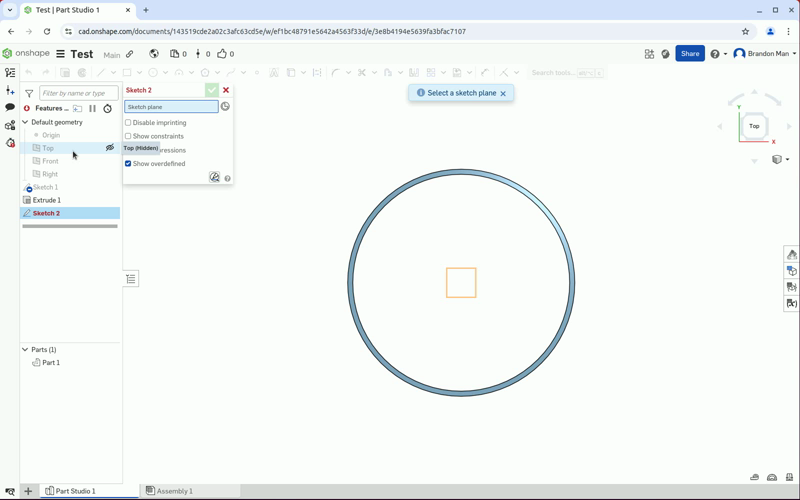
click(73, 150)
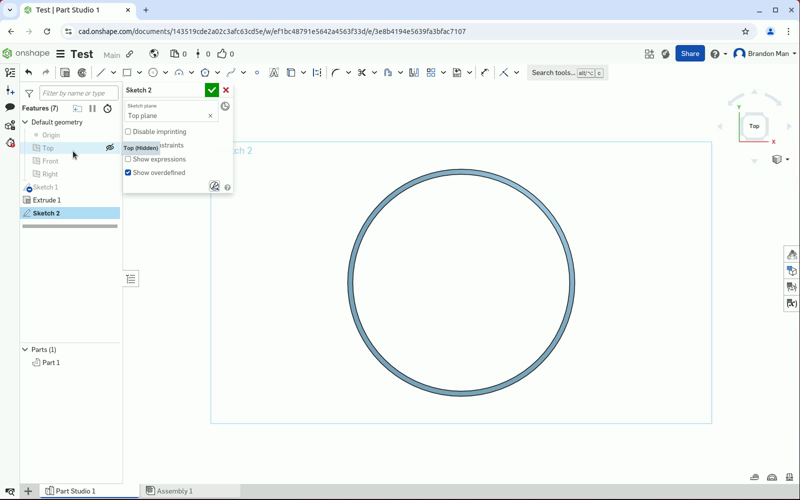
mouse_move(73, 352)
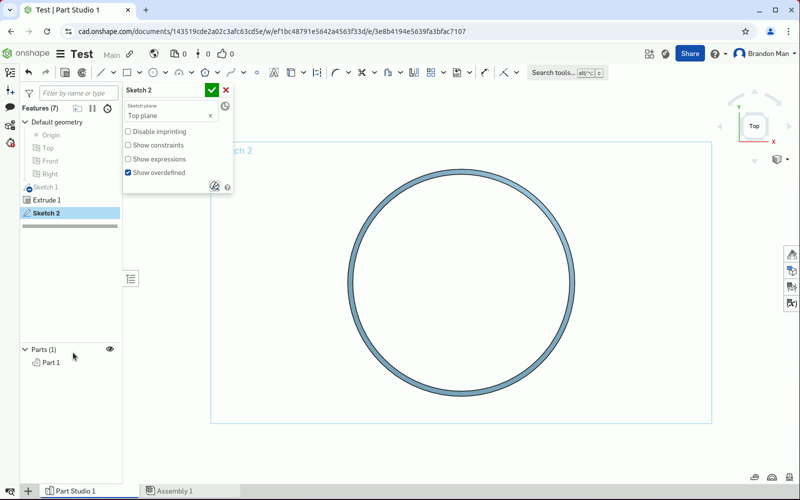
key(y)
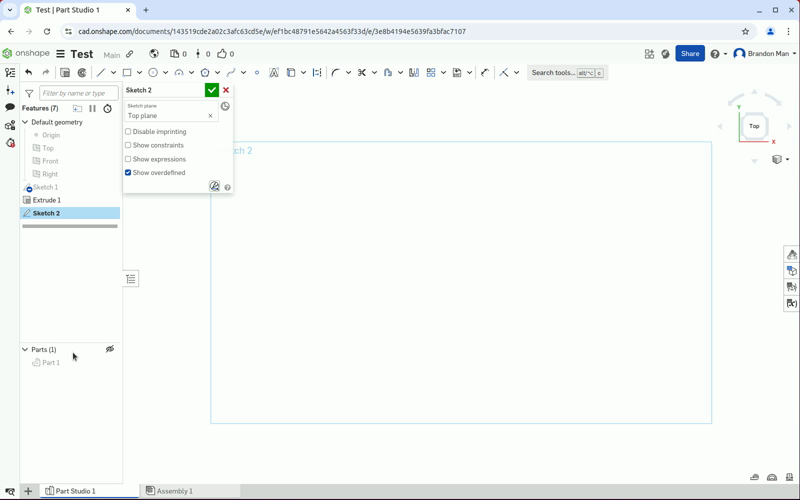
key(c)
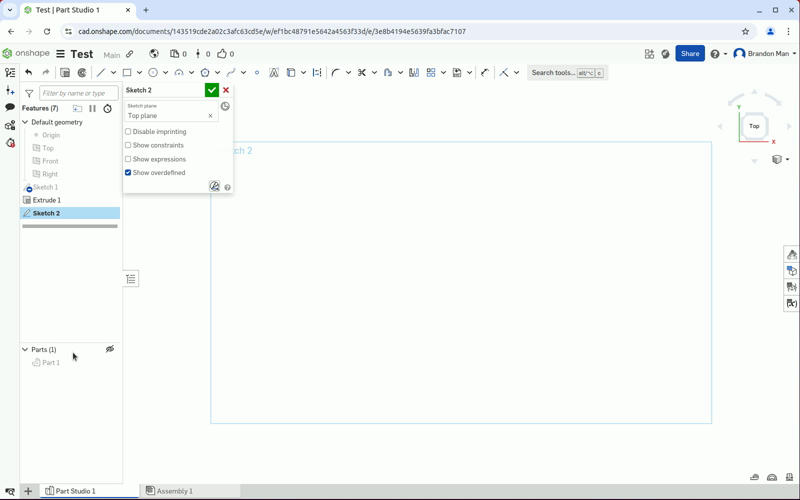
key_down(shift)
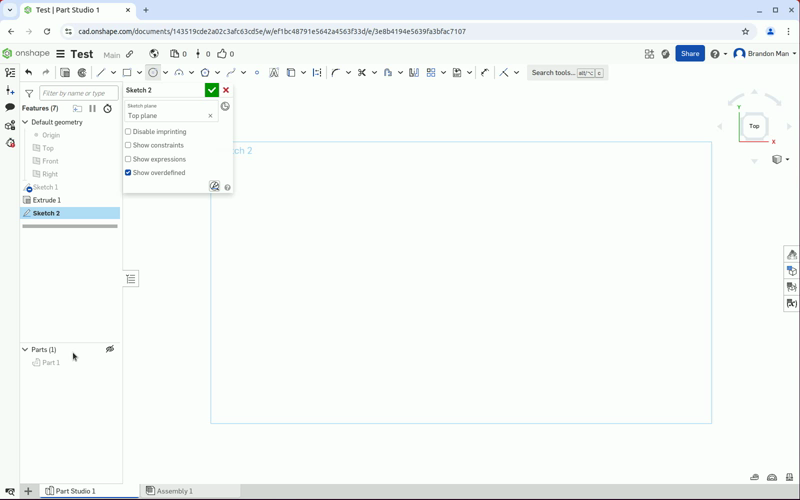
mouse_move(460, 282)
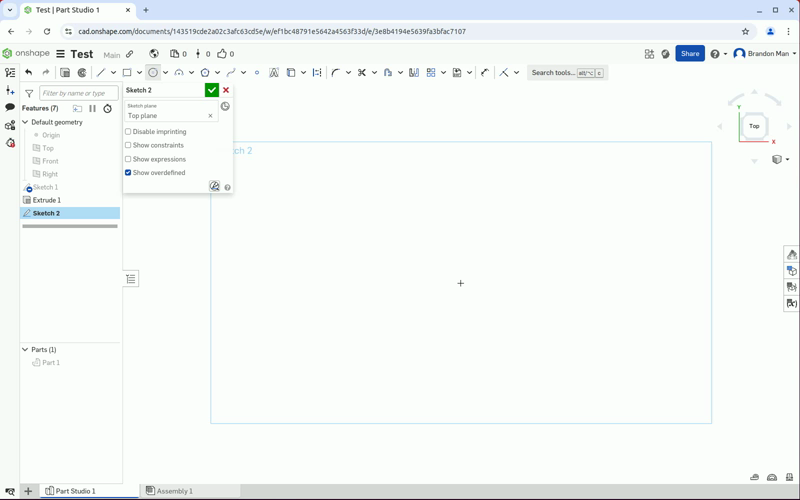
click(460, 282)
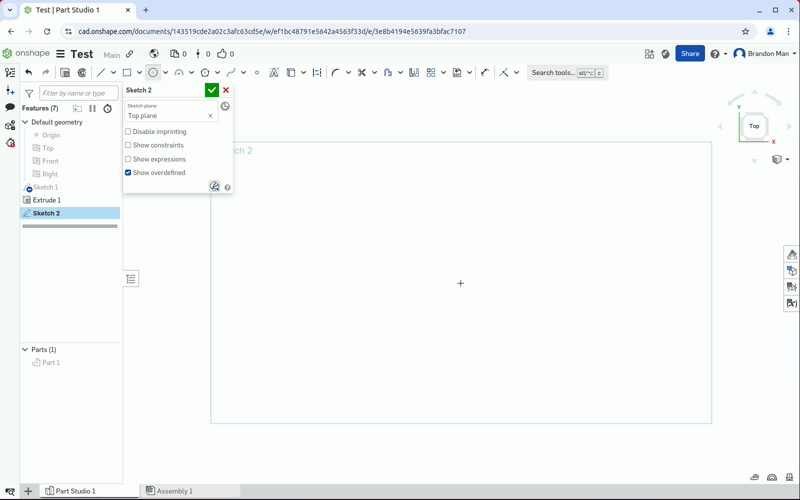
key_up(shift)
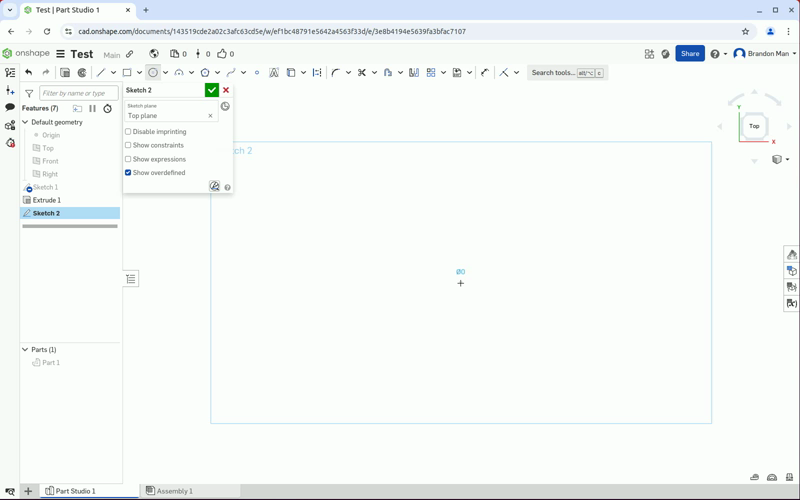
mouse_move(569, 282)
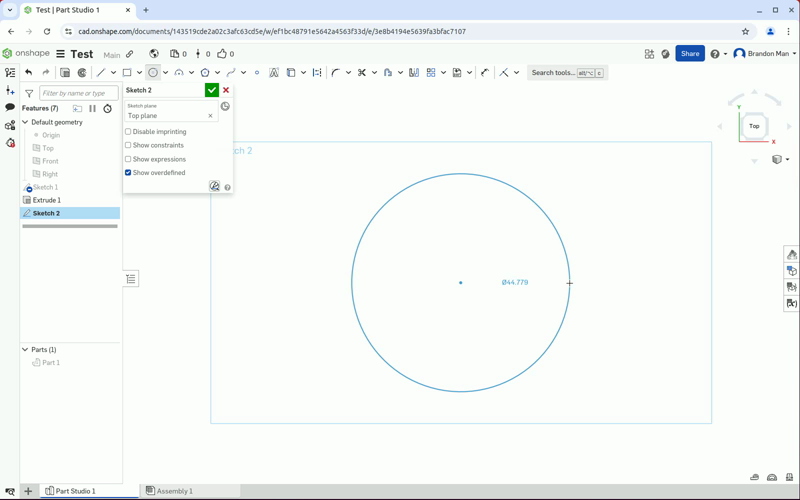
click(569, 282)
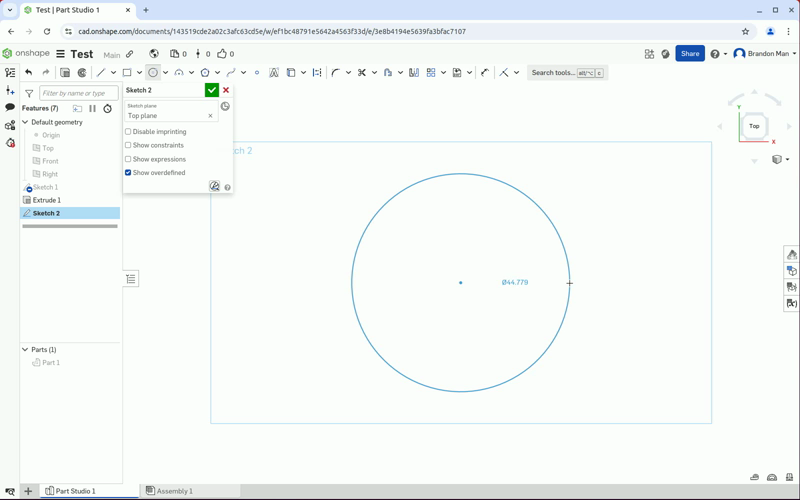
key(esc)
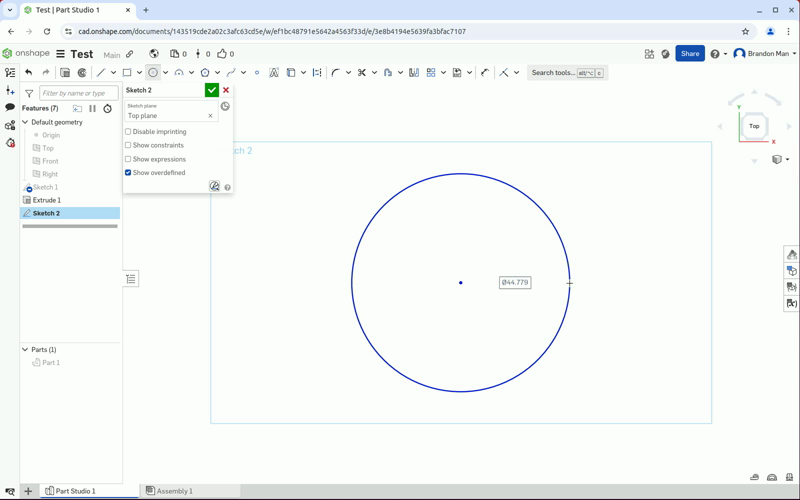
mouse_move(491, 318)
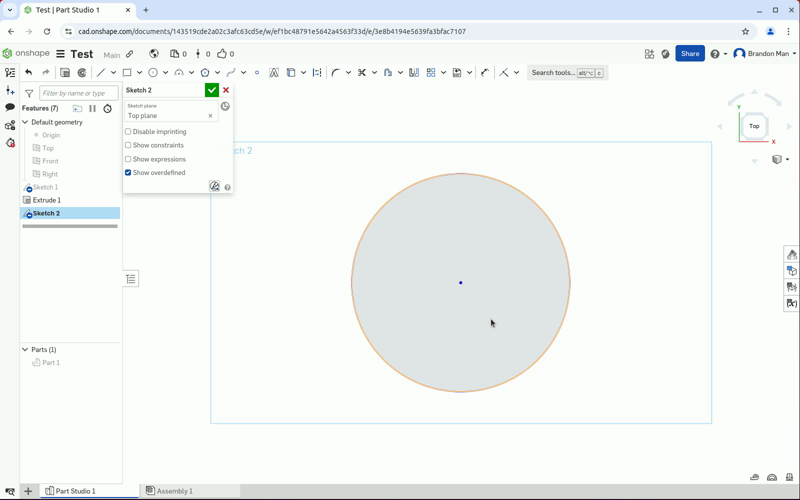
click(491, 318)
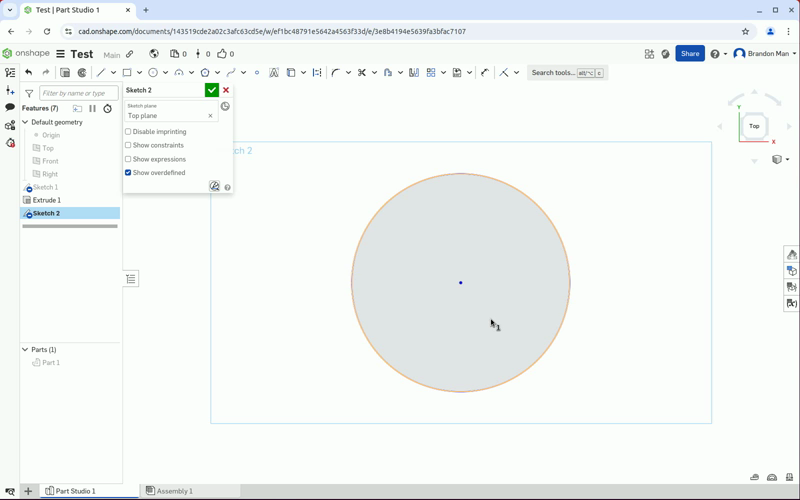
mouse_move(73, 352)
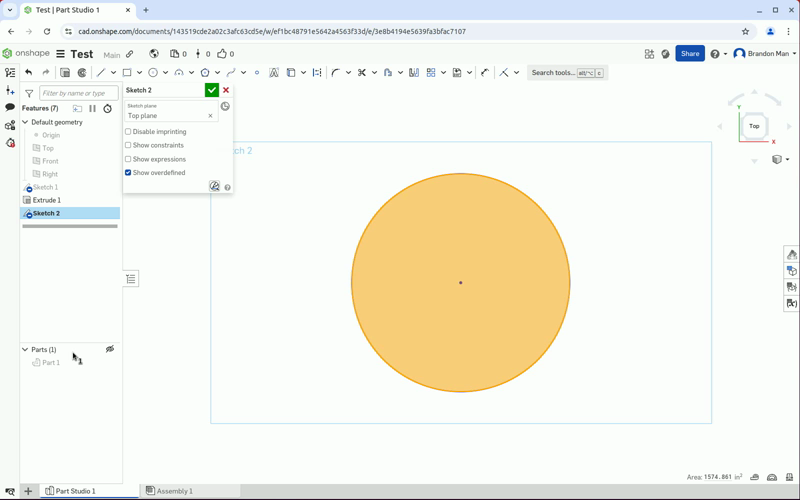
key(shift+y)
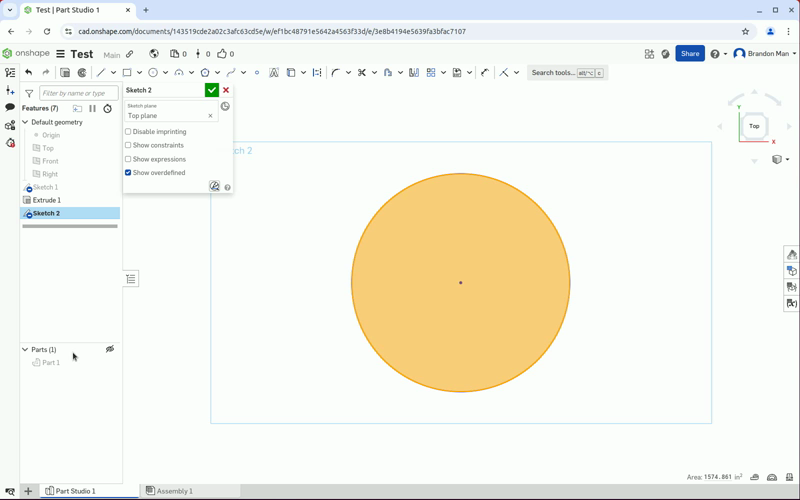
key(shift+e)
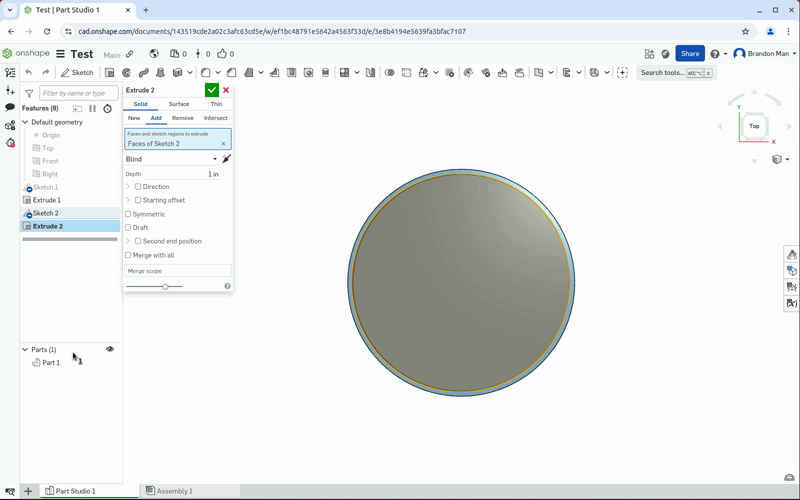
mouse_move(143, 106)
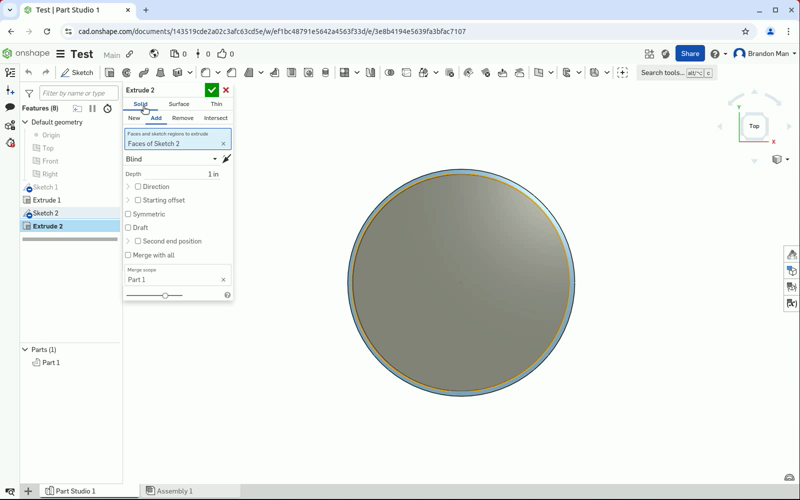
click(143, 106)
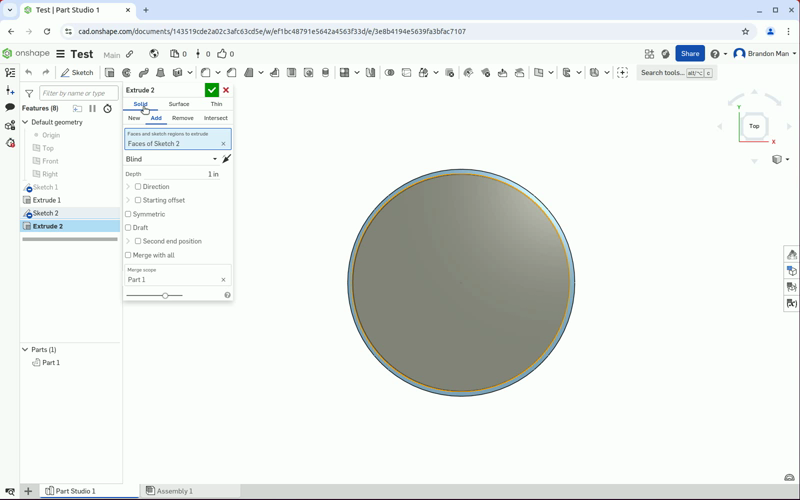
mouse_move(137, 120)
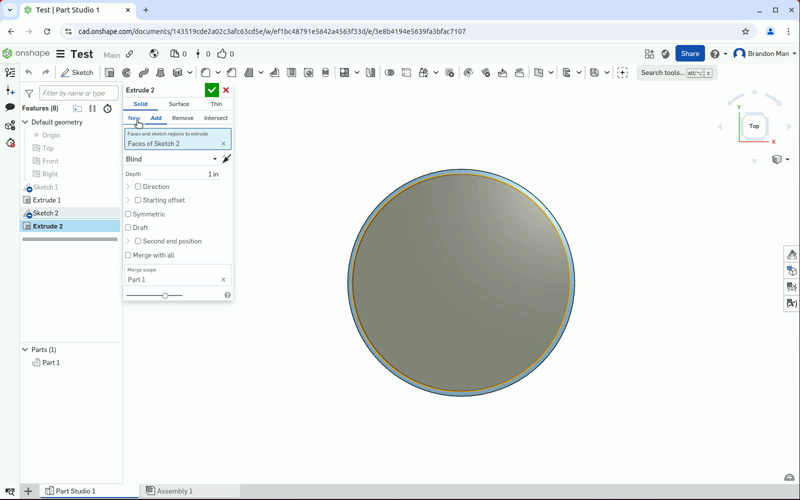
click(137, 120)
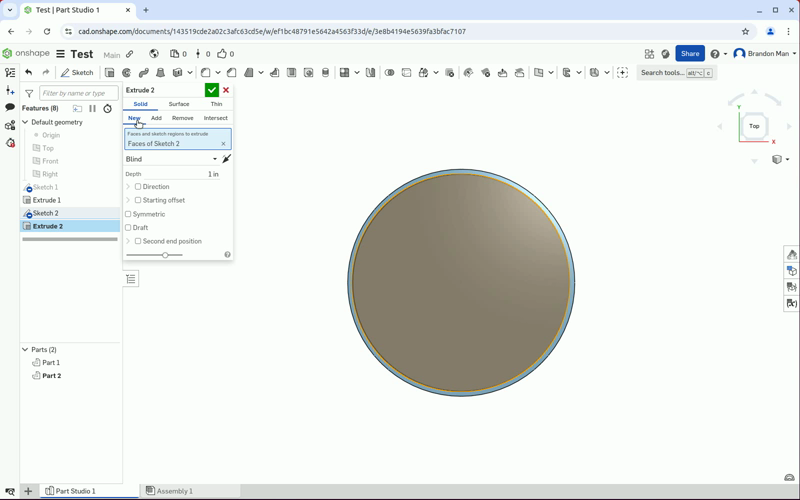
key(tab, 4)
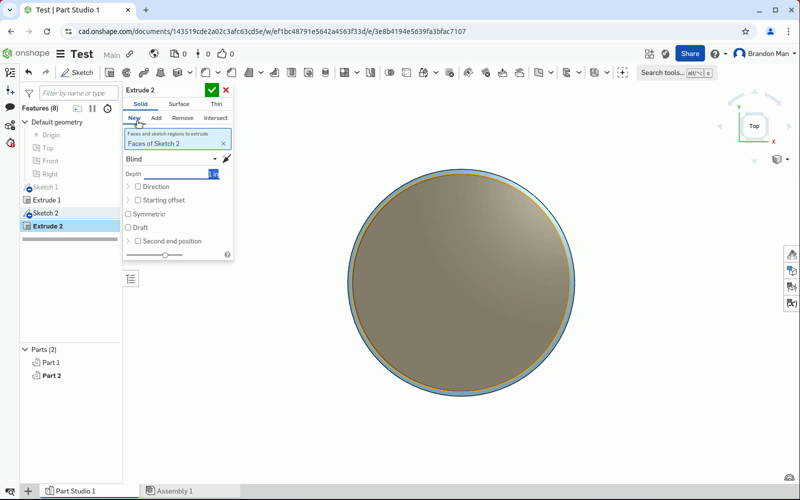
text(1.685)
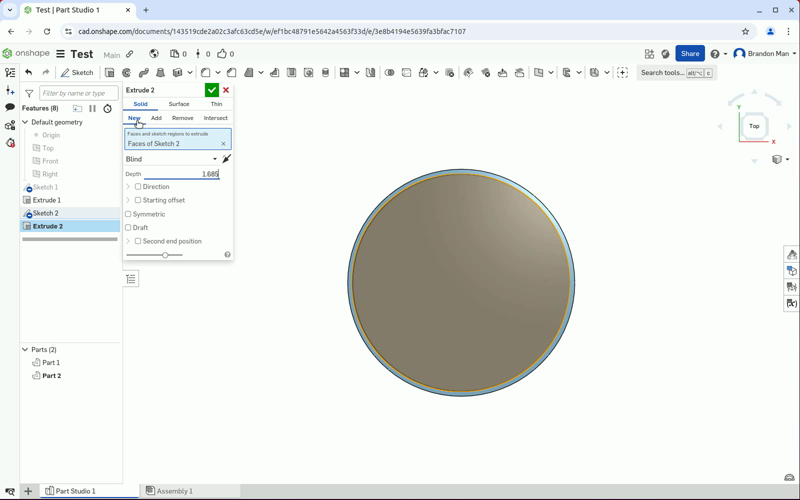
key(enter)
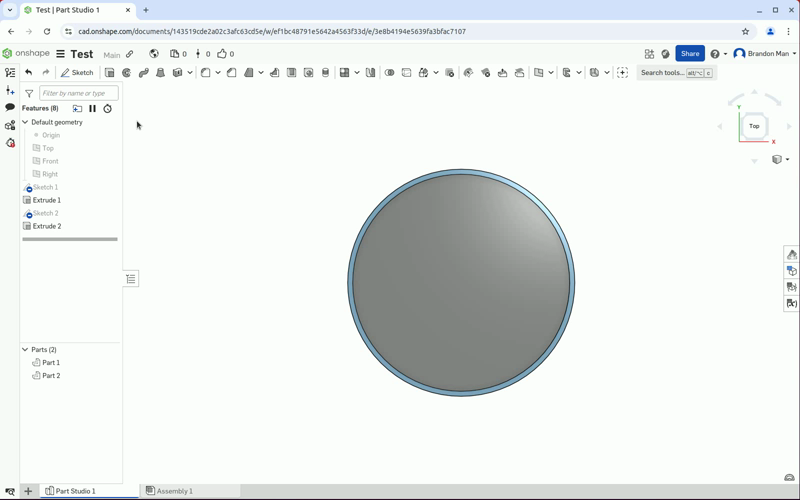
key(shift+h)
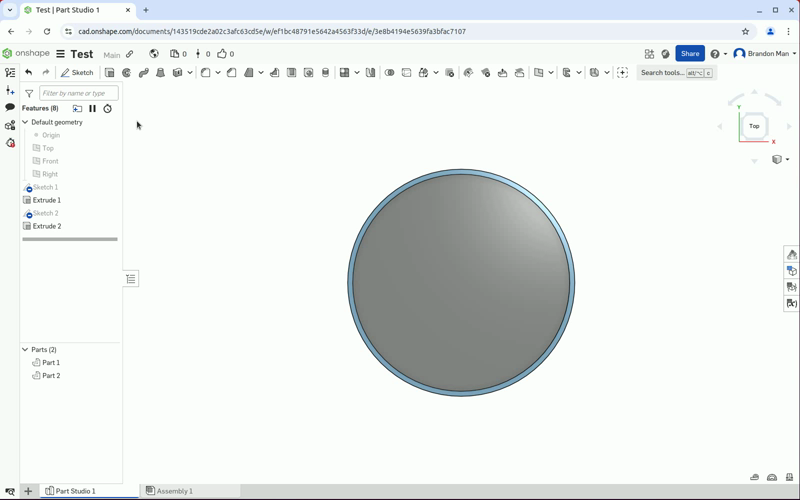
key(shift+h)
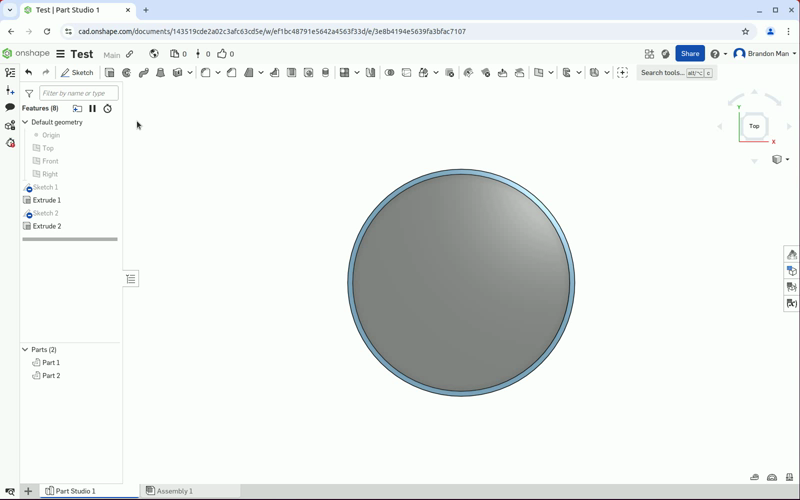
key(shift+7)
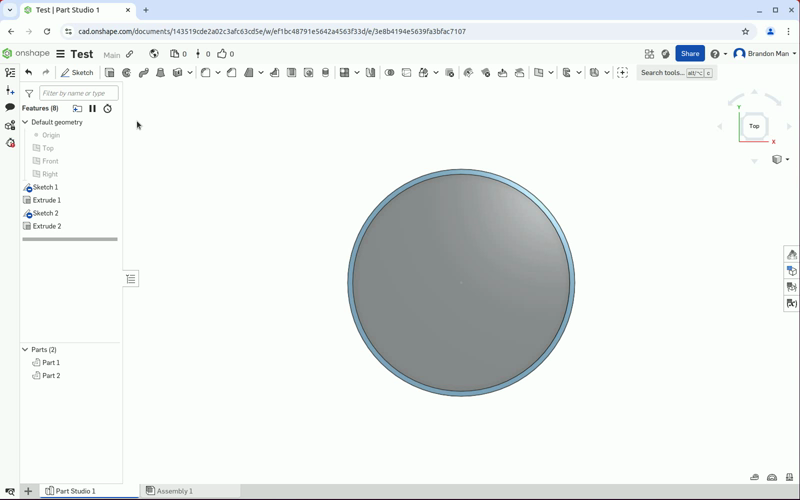
key(up, 3)
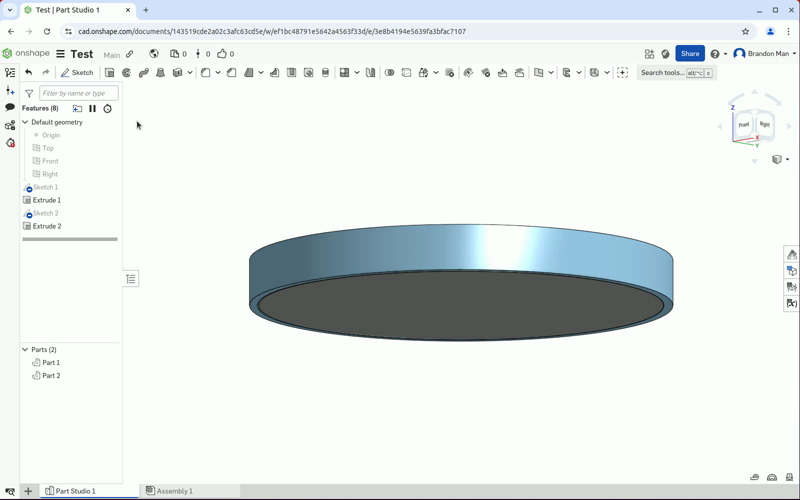
key(left, 3)
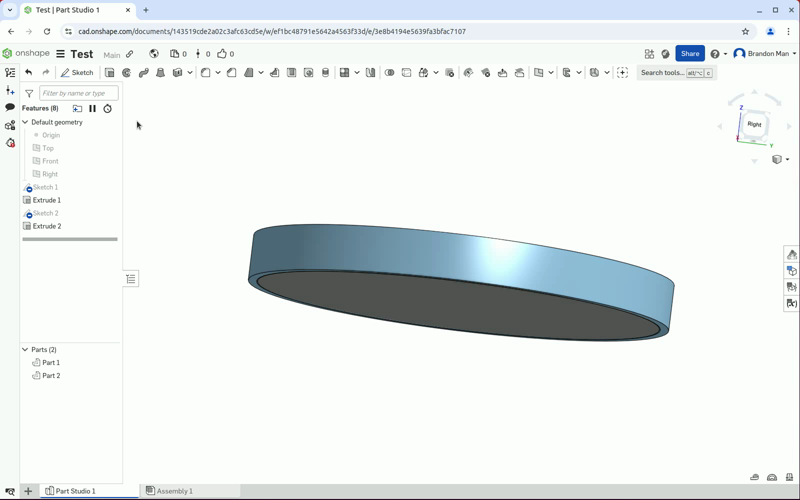
key(right, 3)
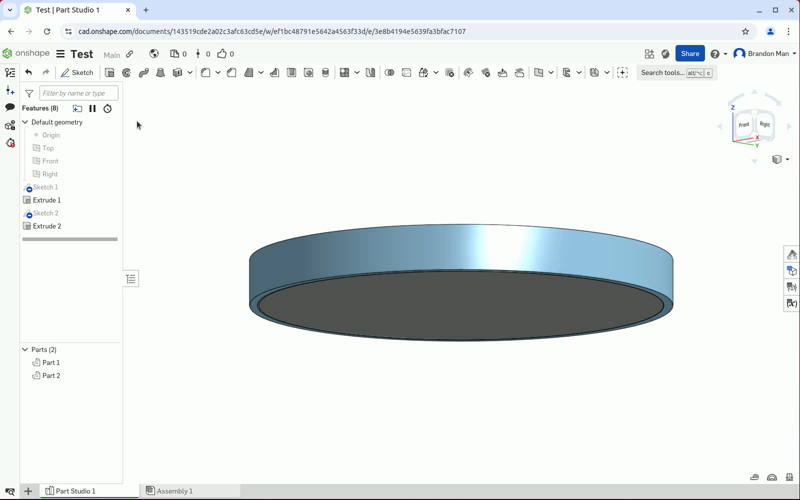
key(down, 3)
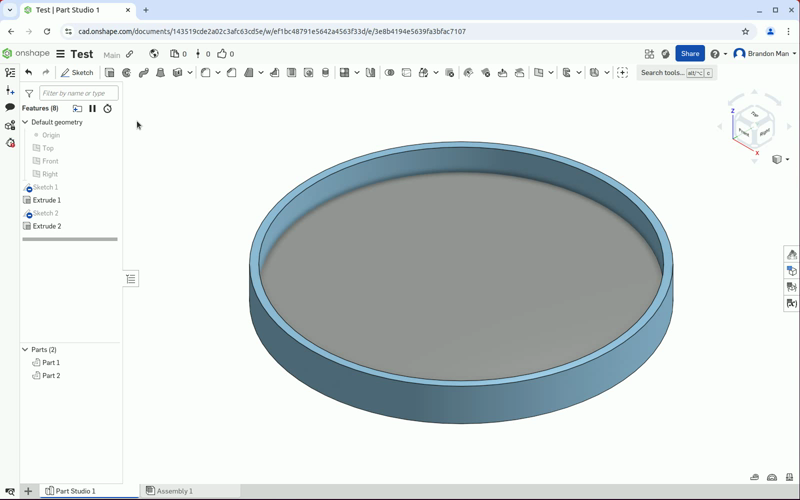
mouse_move(73, 189)
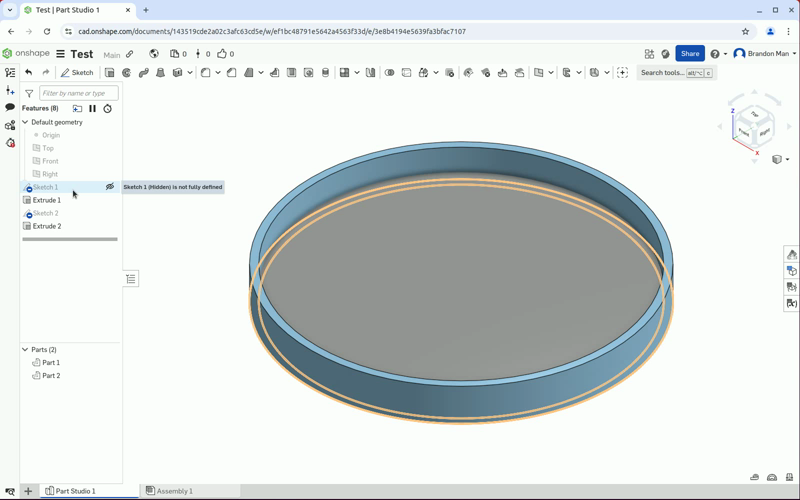
click(73, 189)